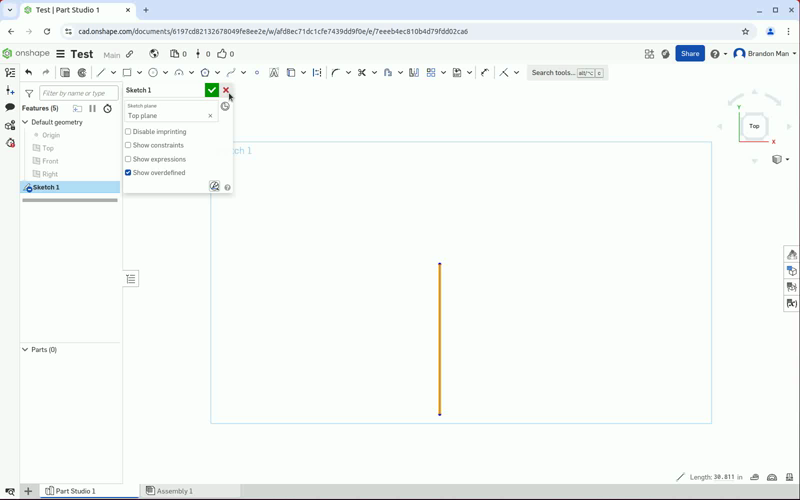
key(shift+h)
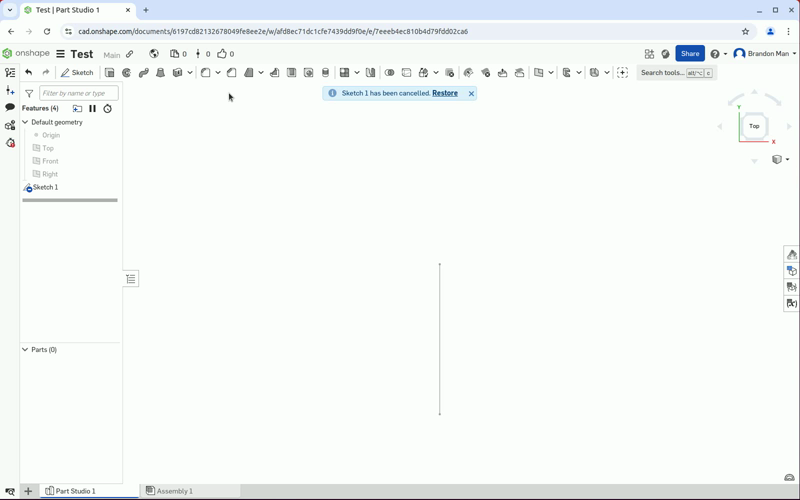
mouse_move(73, 352)
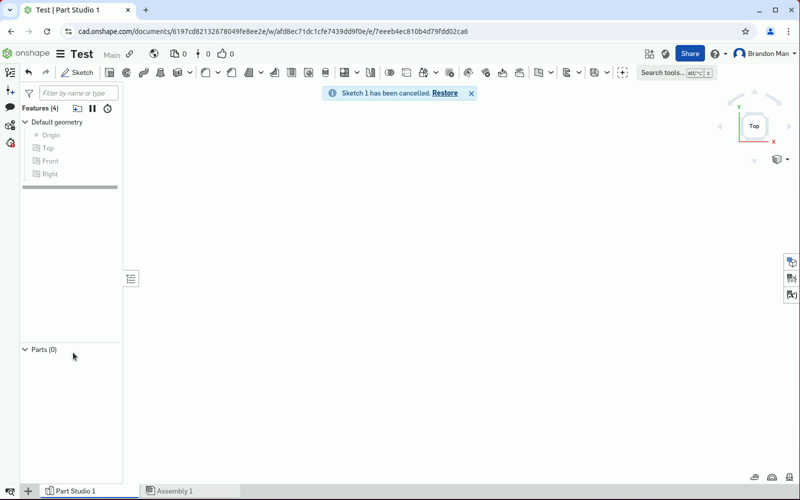
key(y)
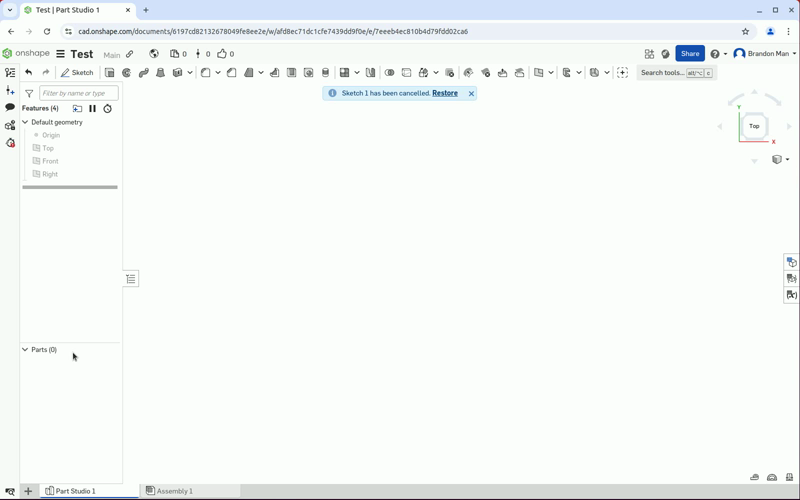
key(shift+p)
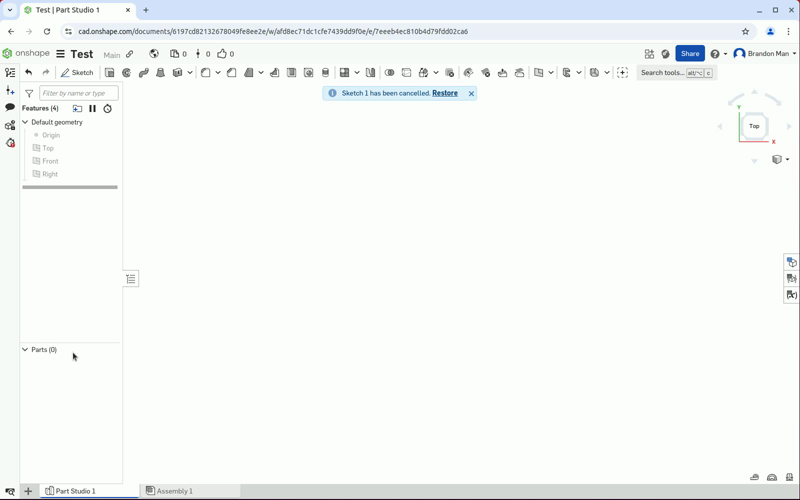
key(space)
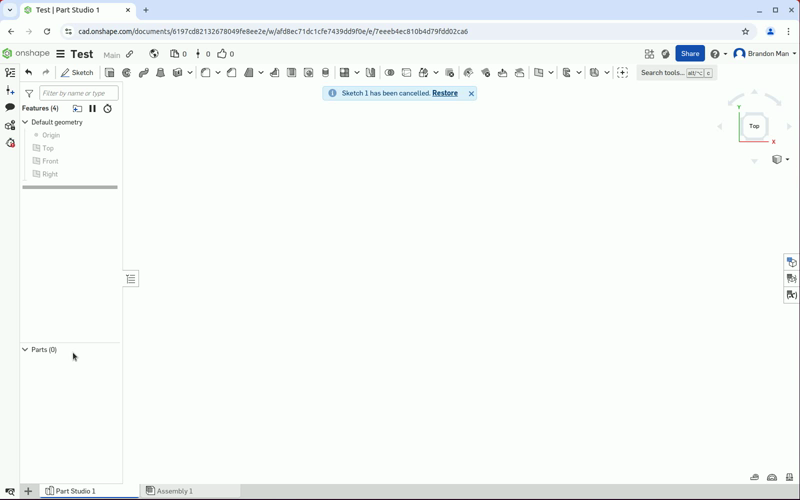
key_down(shift)
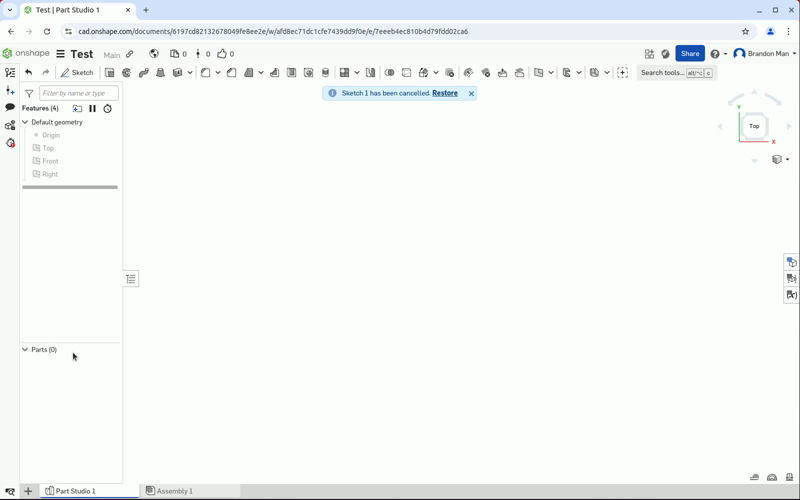
key(up)
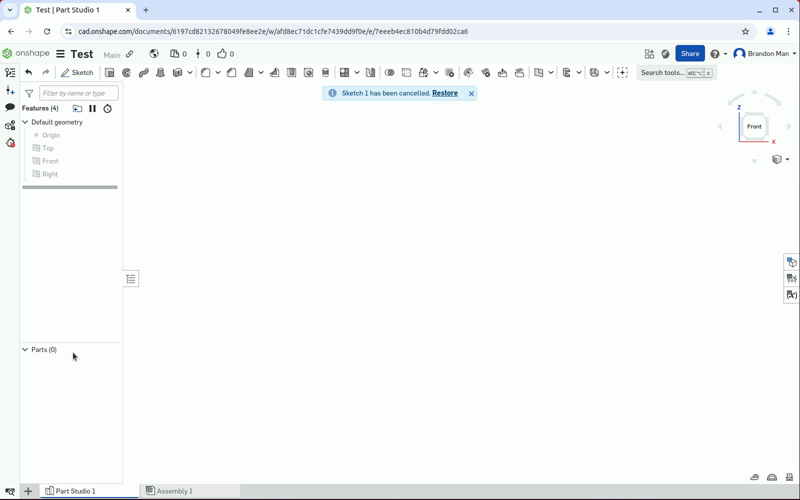
key_up(shift)
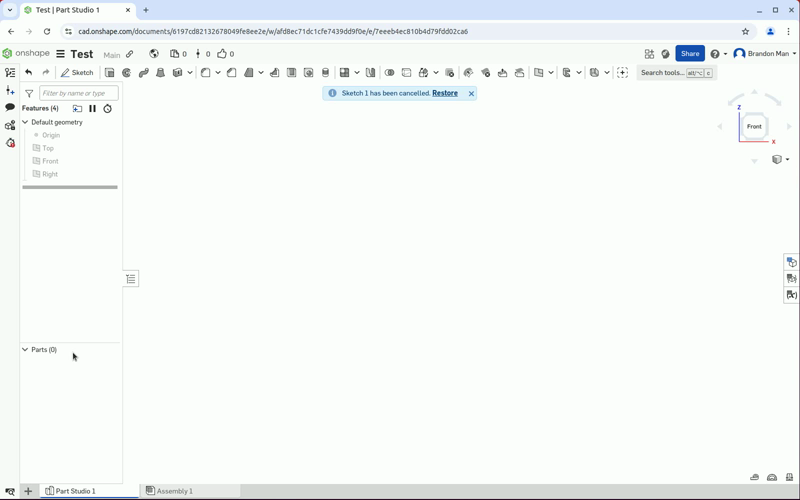
mouse_move(73, 352)
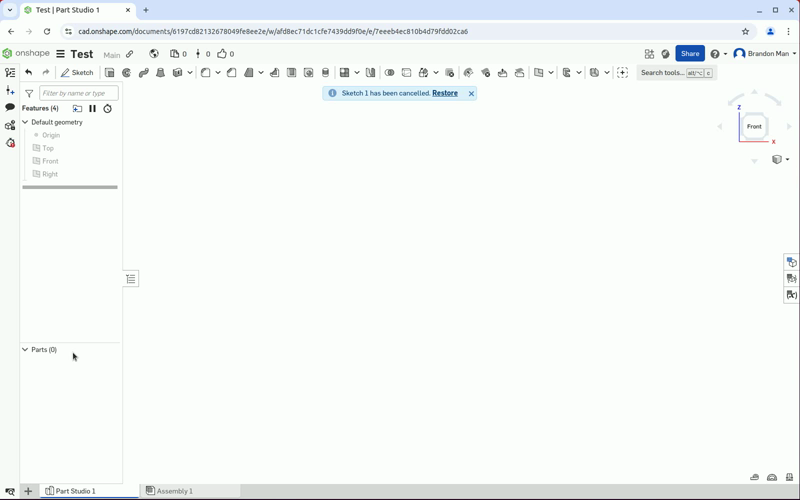
key(shift+y)
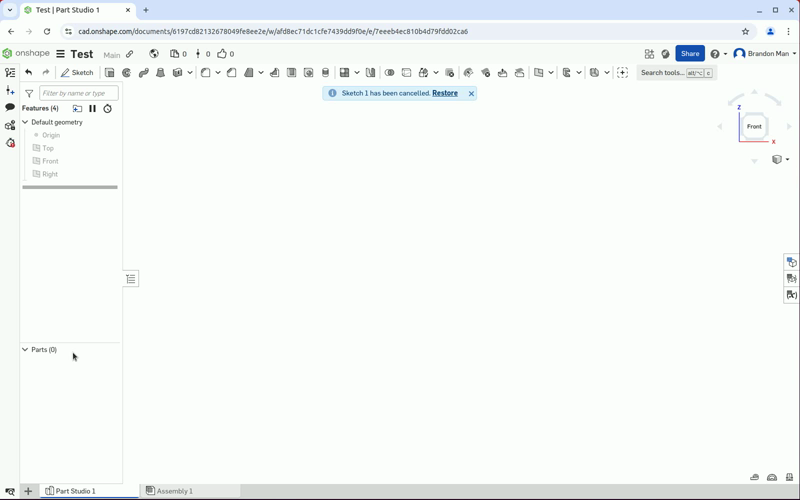
key(shift+s)
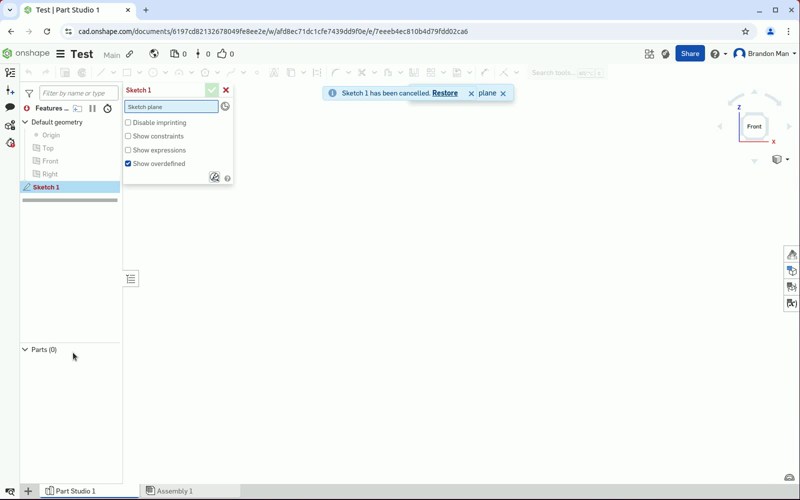
mouse_move(73, 163)
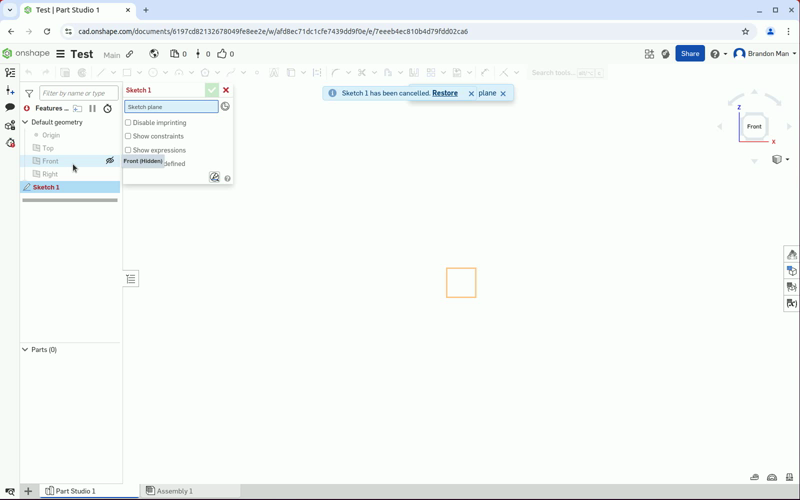
click(73, 163)
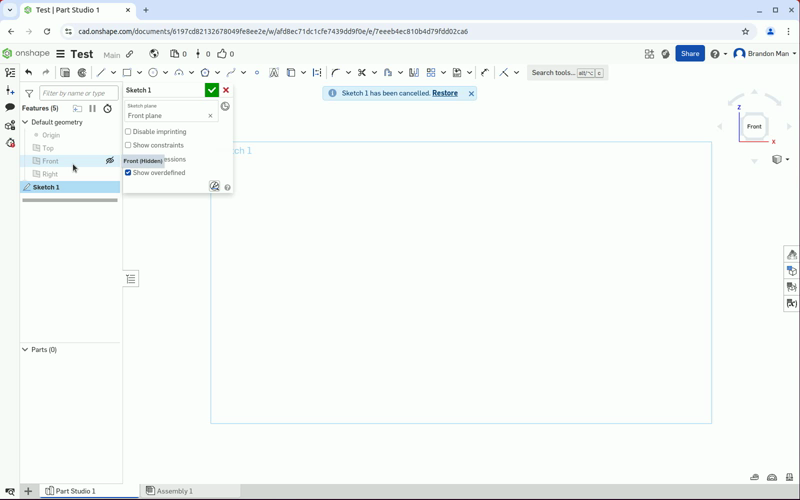
mouse_move(73, 352)
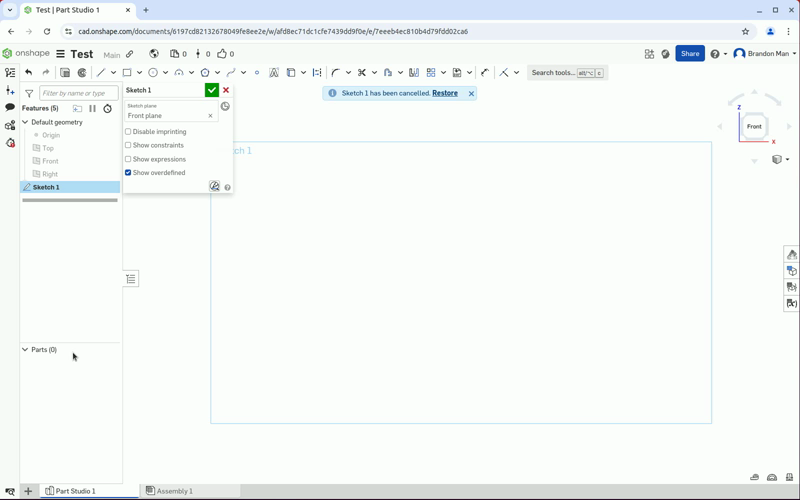
key(y)
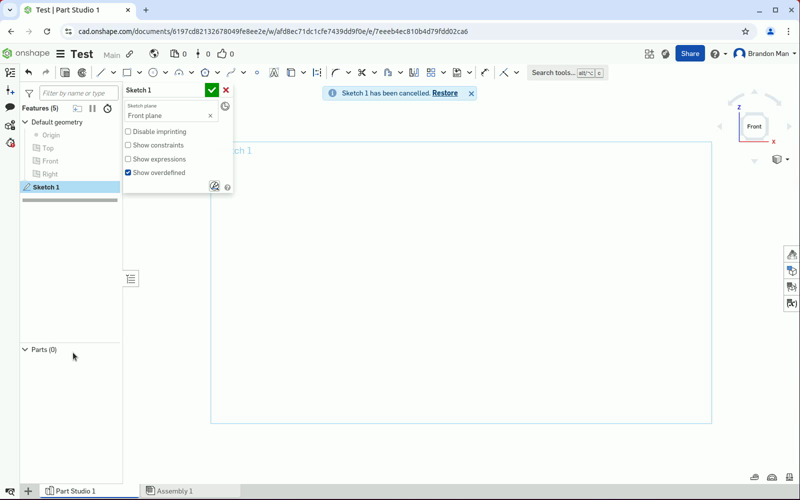
key(c)
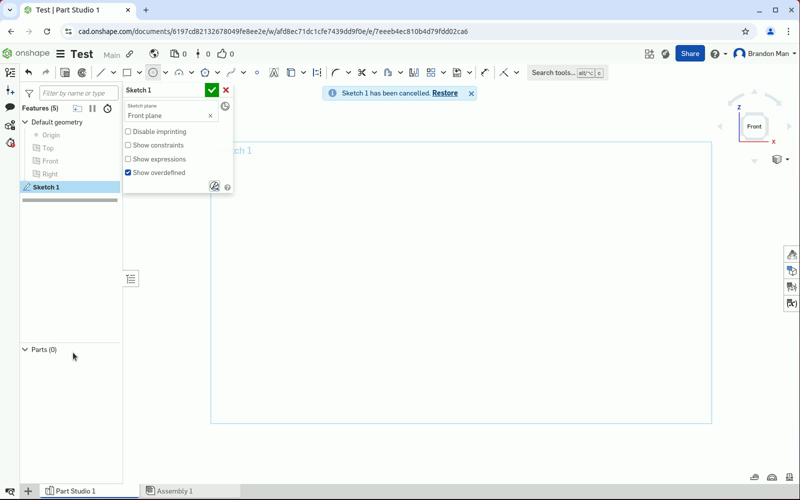
key_down(shift)
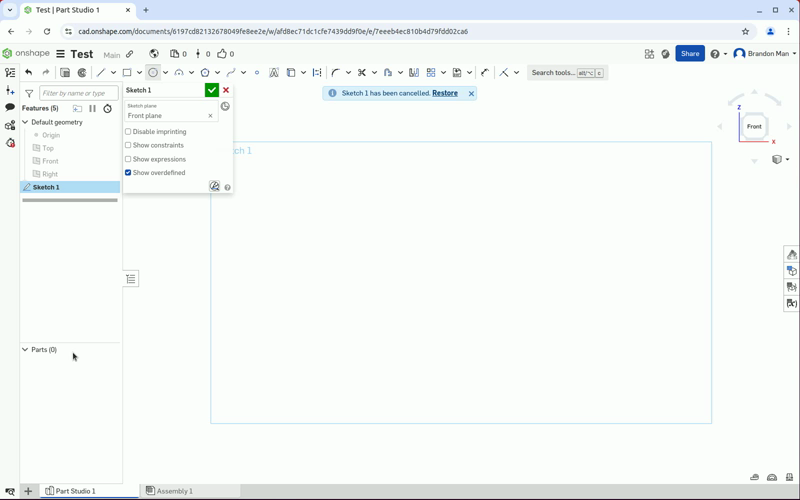
mouse_move(461, 282)
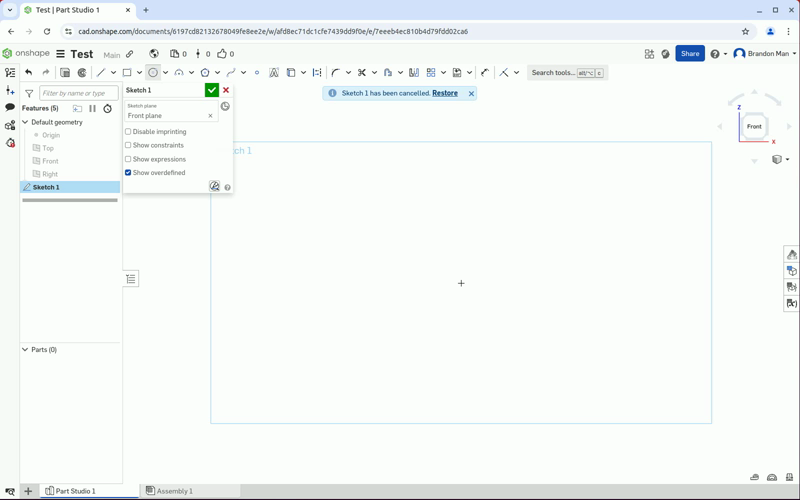
click(461, 282)
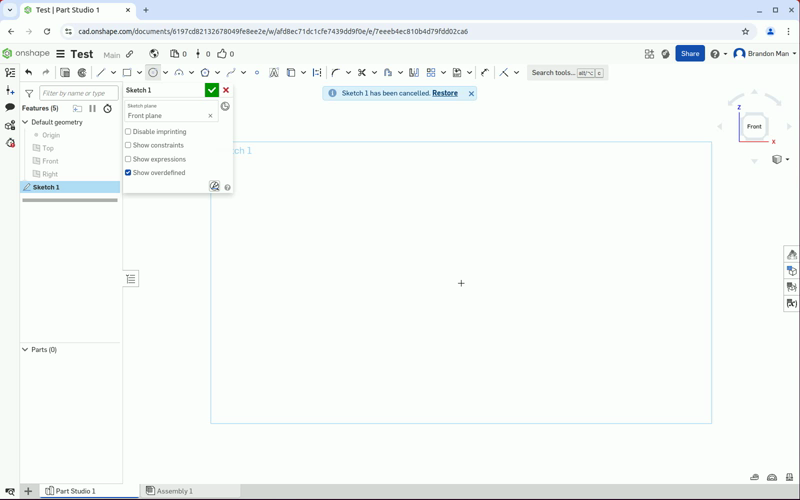
key_up(shift)
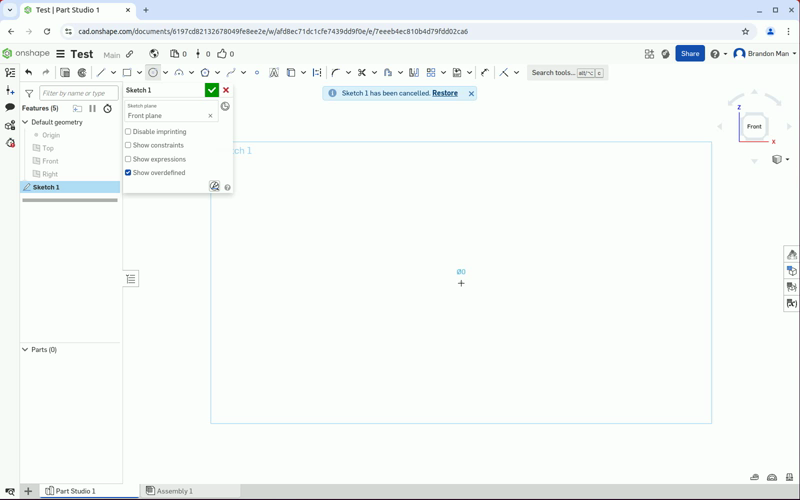
mouse_move(491, 282)
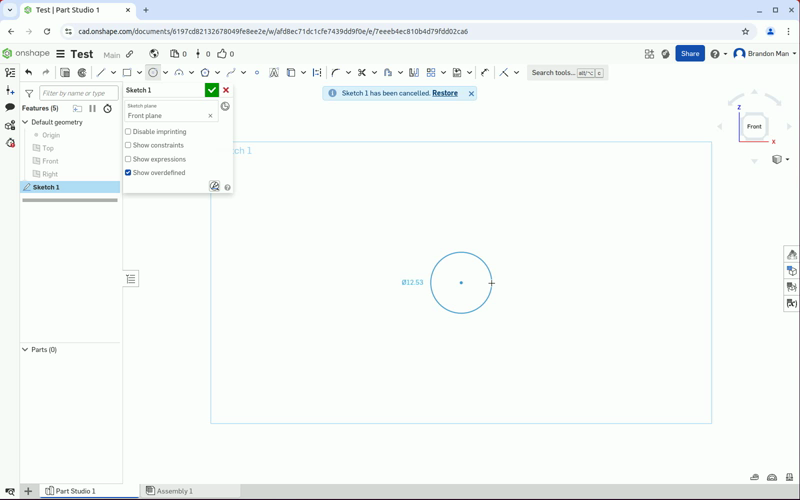
click(491, 282)
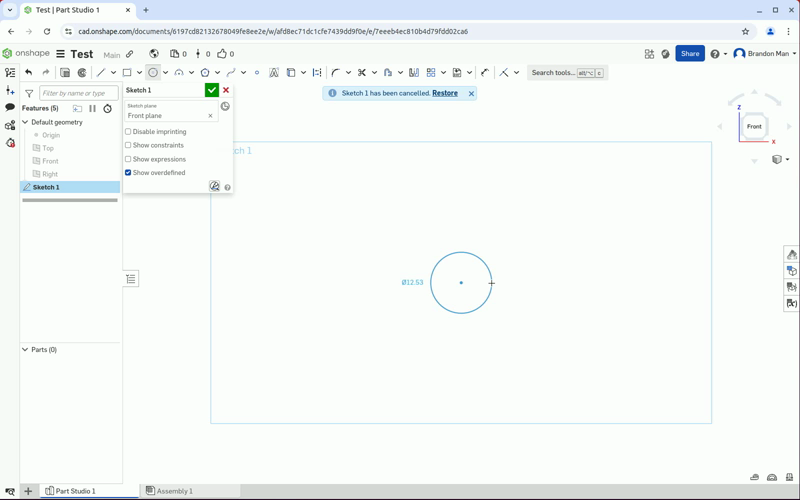
key(esc)
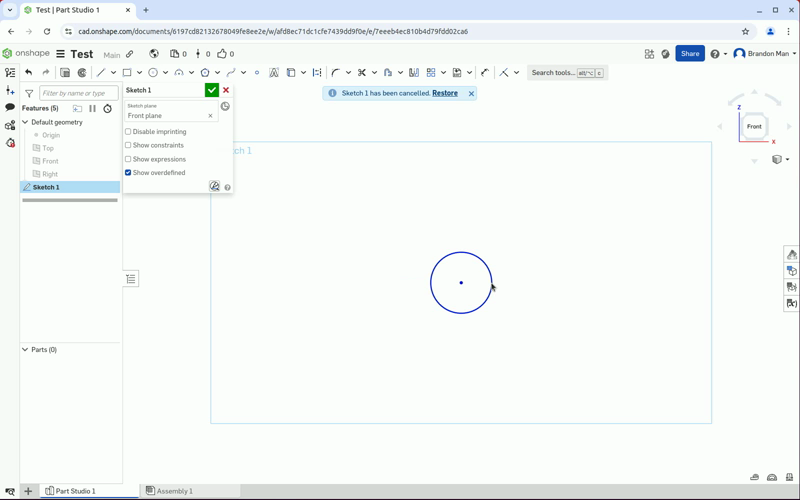
mouse_move(461, 273)
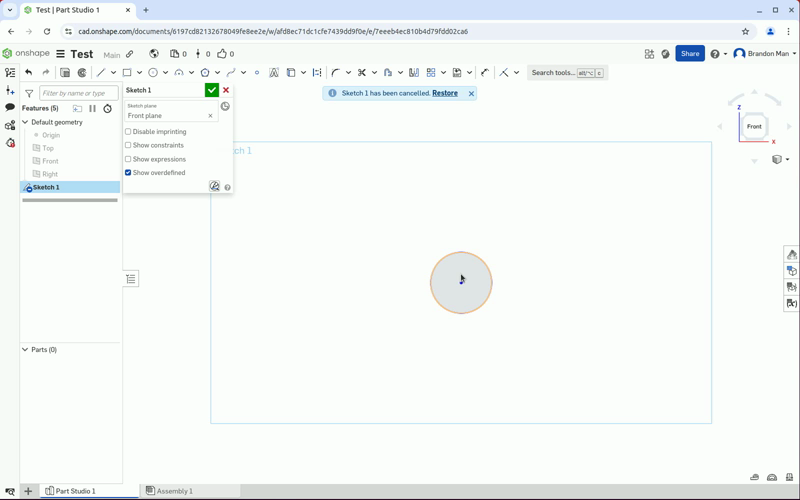
click(461, 273)
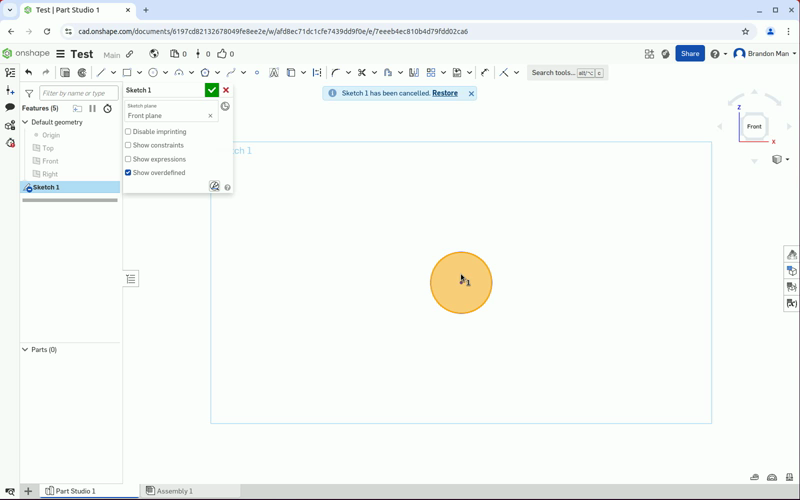
mouse_move(73, 352)
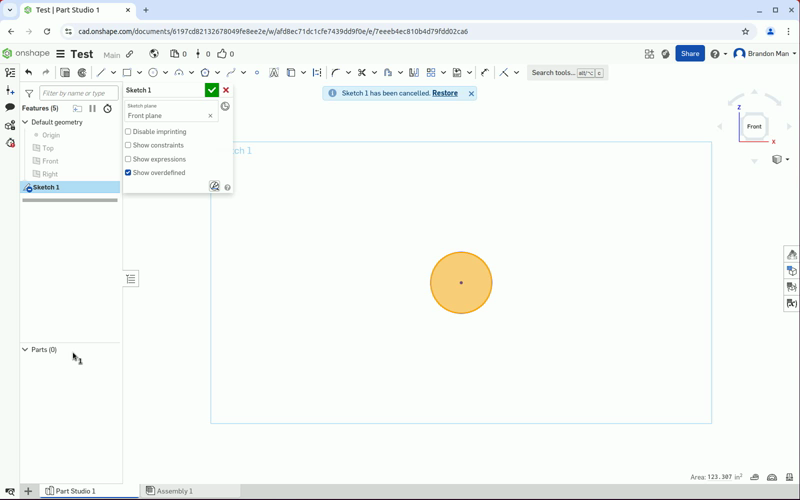
key(shift+y)
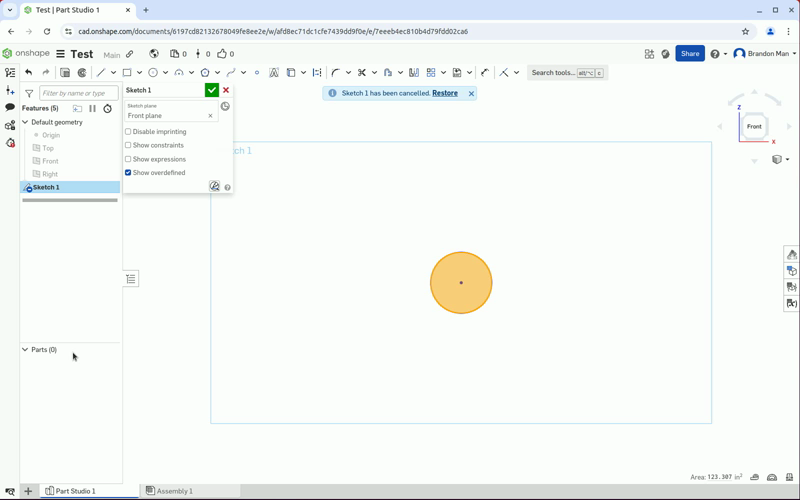
key(shift+e)
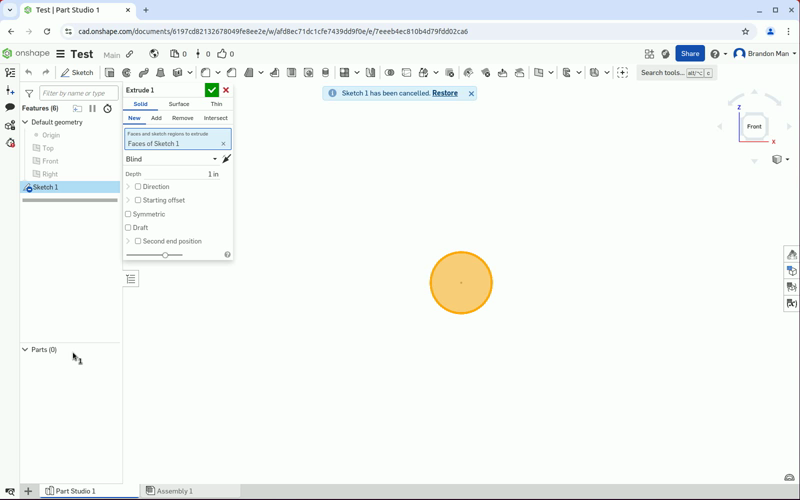
mouse_move(143, 106)
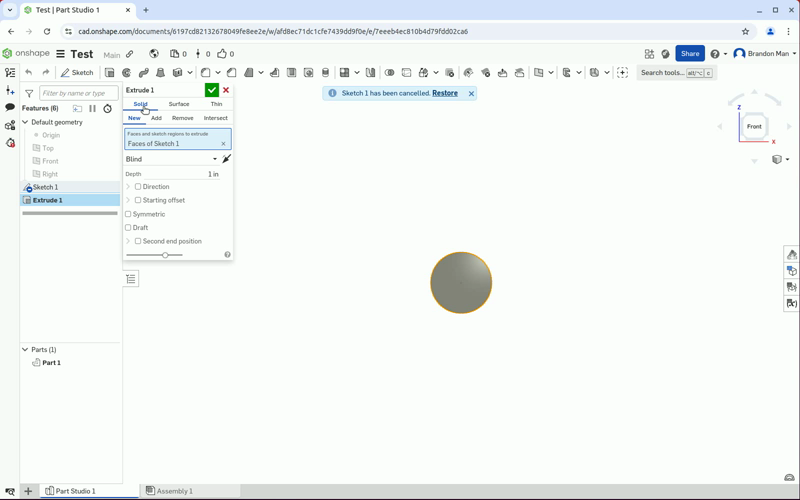
click(143, 106)
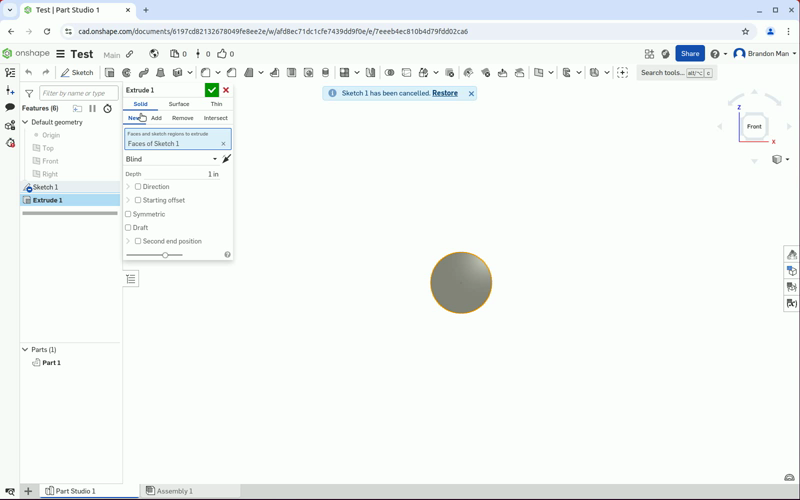
mouse_move(137, 120)
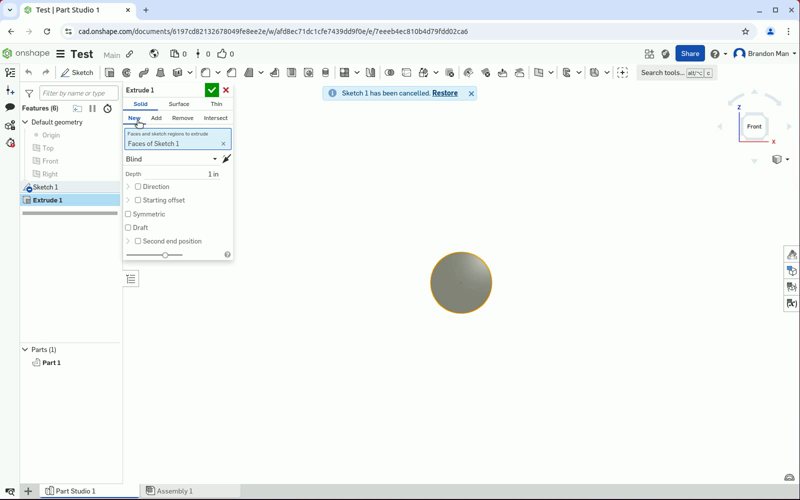
click(137, 120)
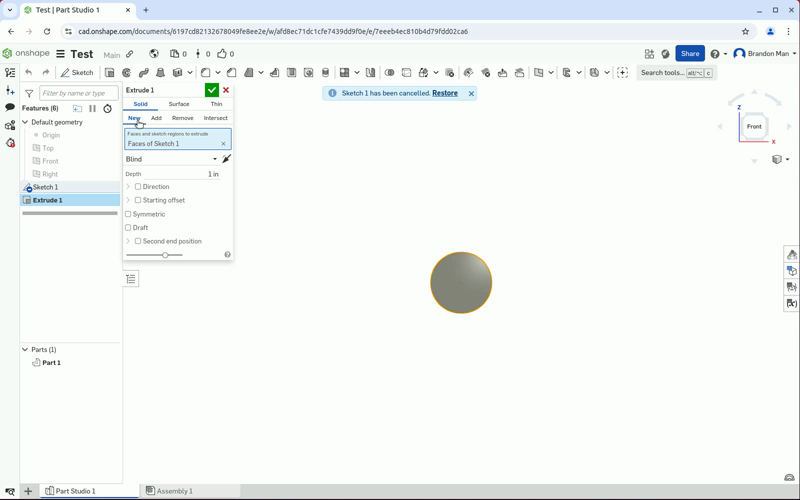
key(tab, 4)
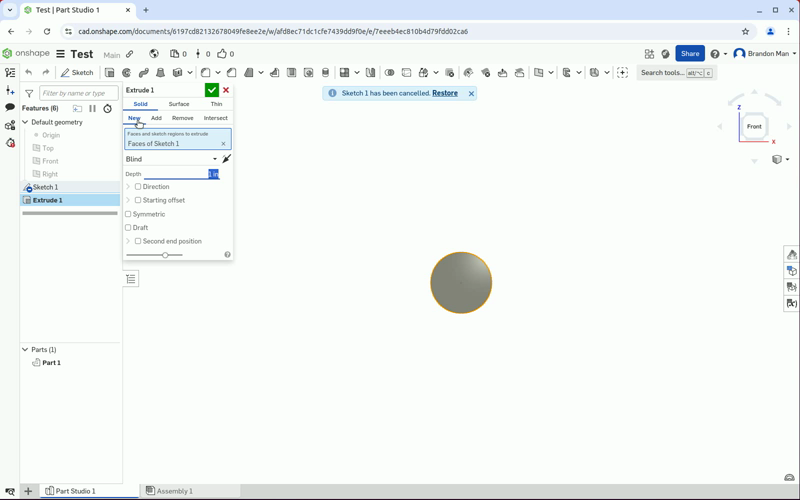
text(23.108)
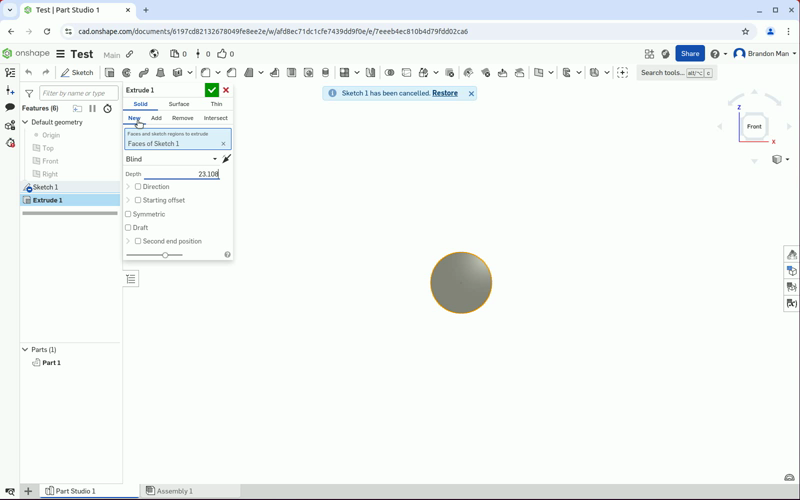
key(enter)
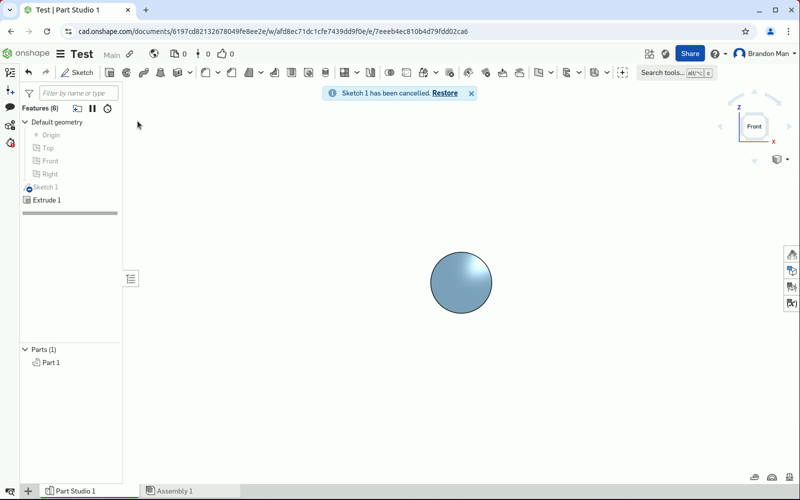
key(shift+h)
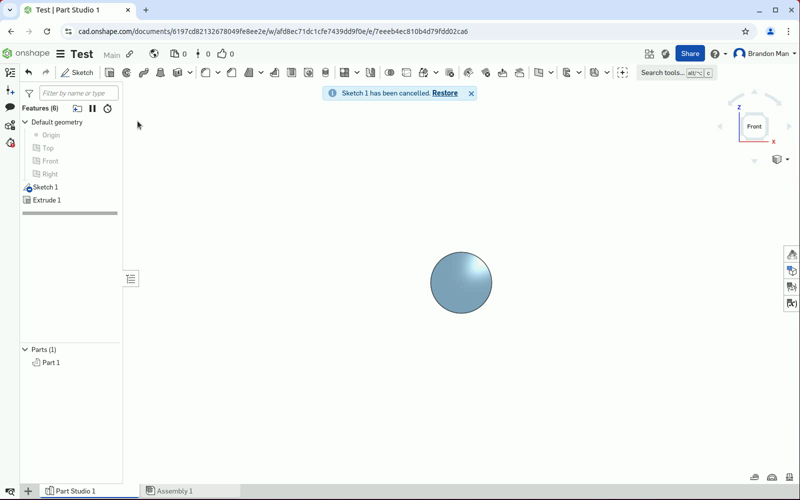
key(shift+h)
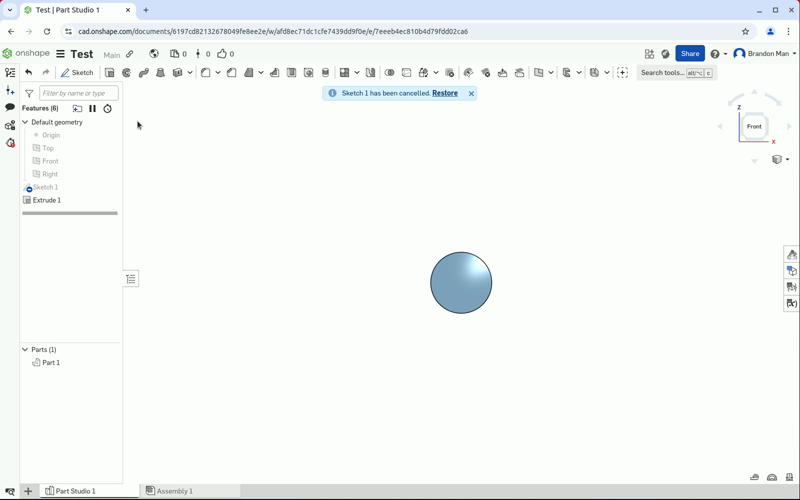
mouse_move(73, 189)
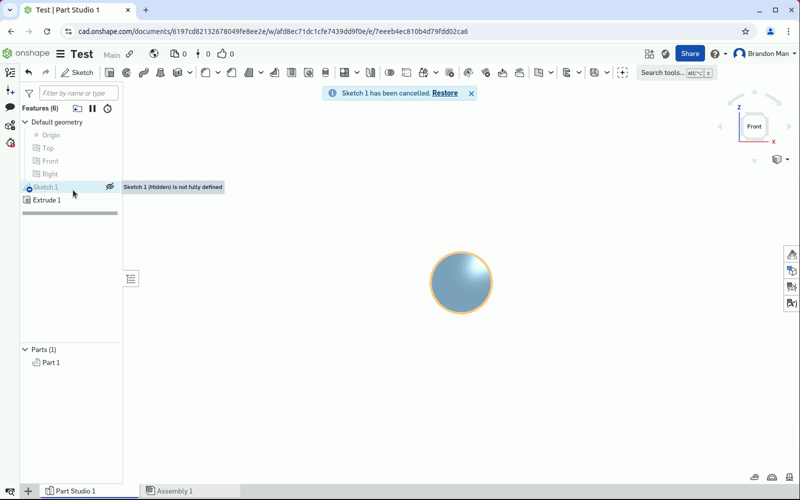
click(73, 189)
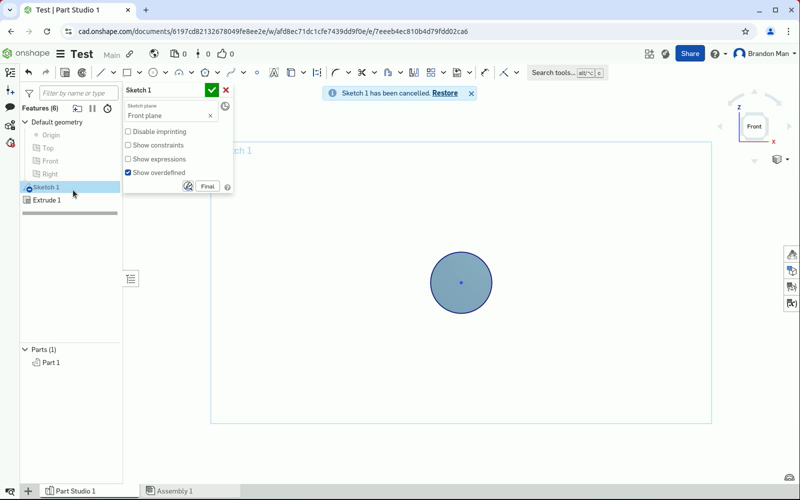
mouse_move(229, 92)
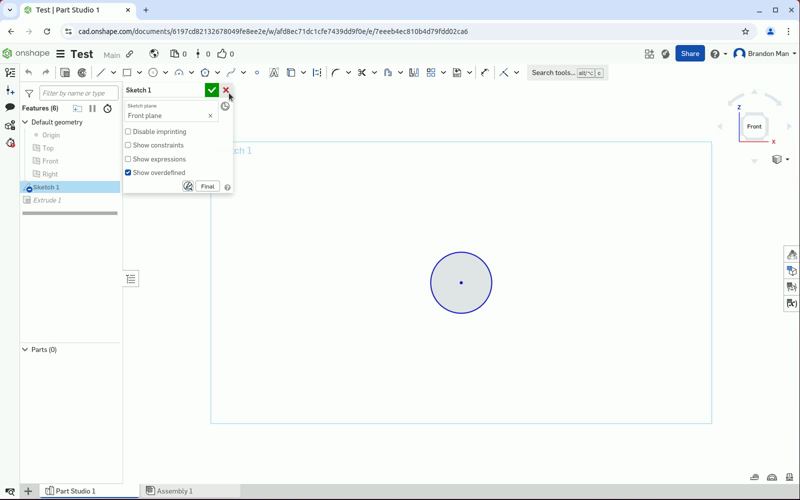
click(229, 92)
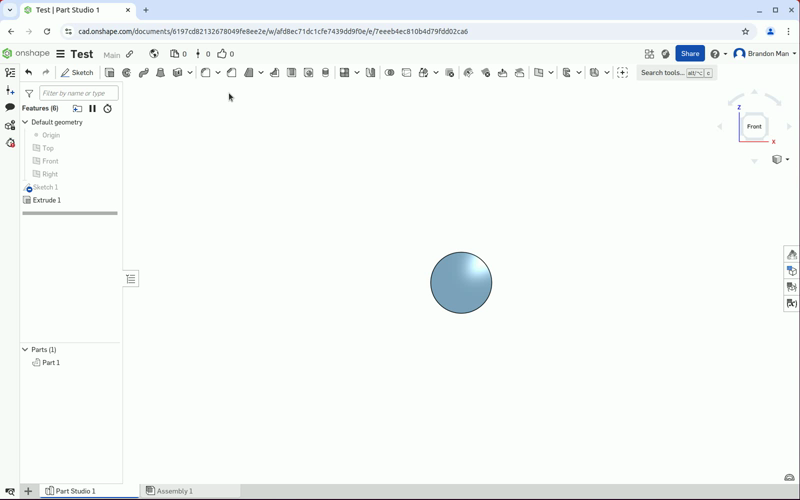
mouse_move(541, 75)
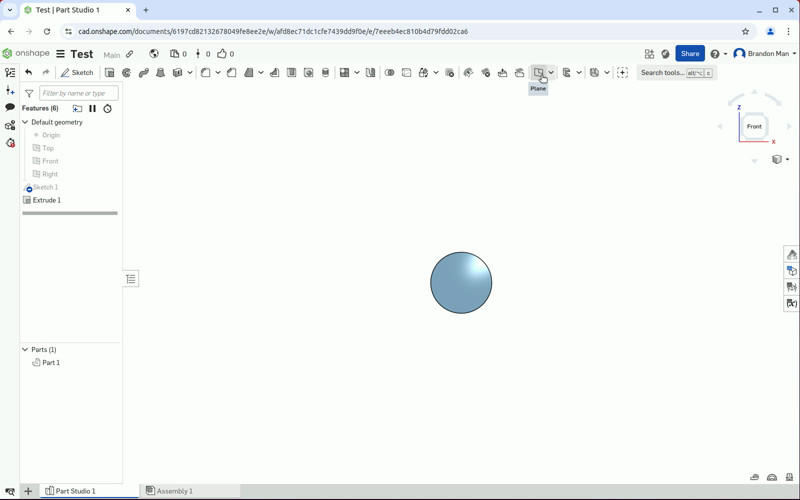
click(541, 75)
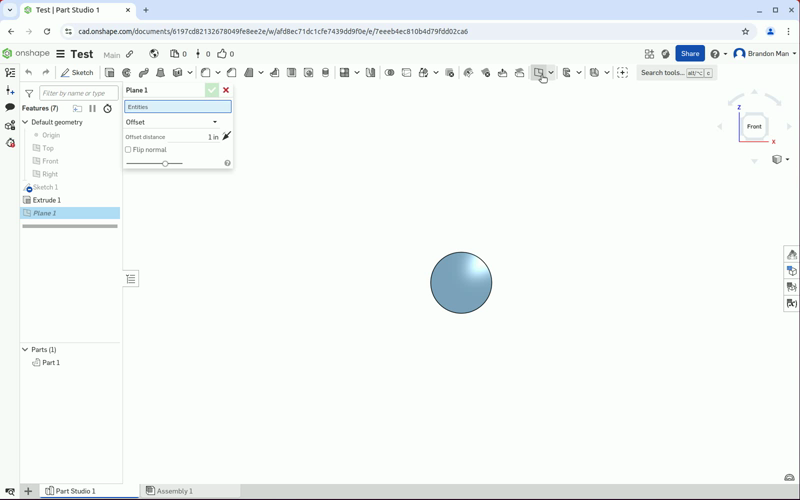
mouse_move(73, 163)
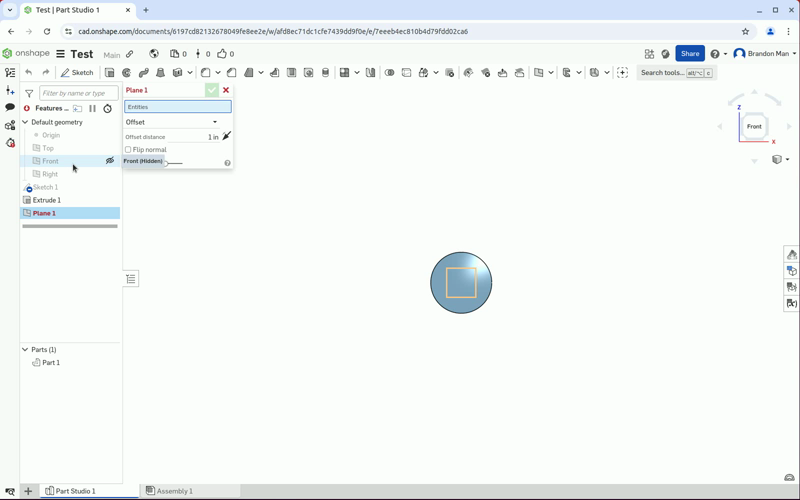
click(73, 163)
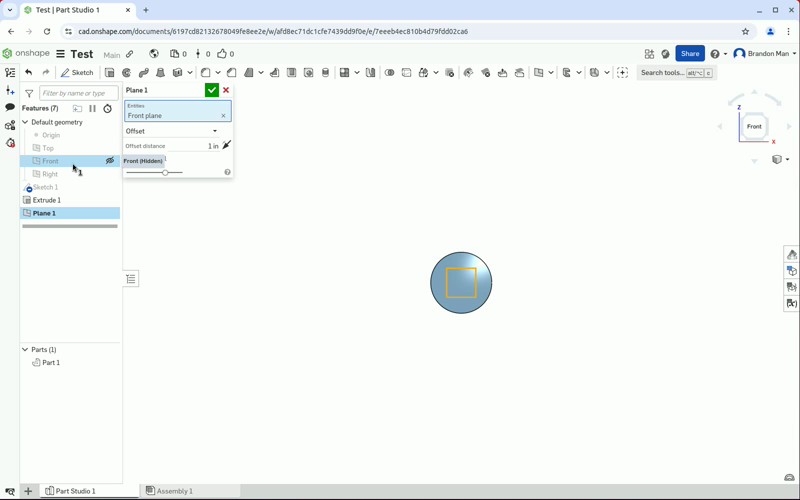
key(tab, 2)
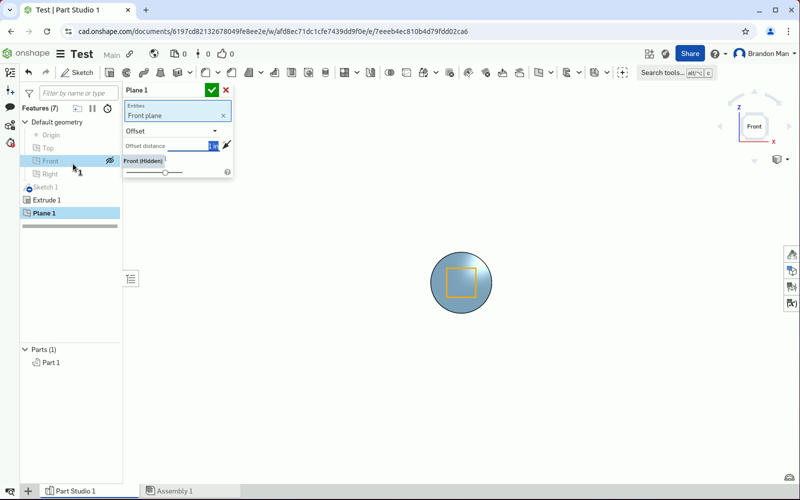
text(23.108)
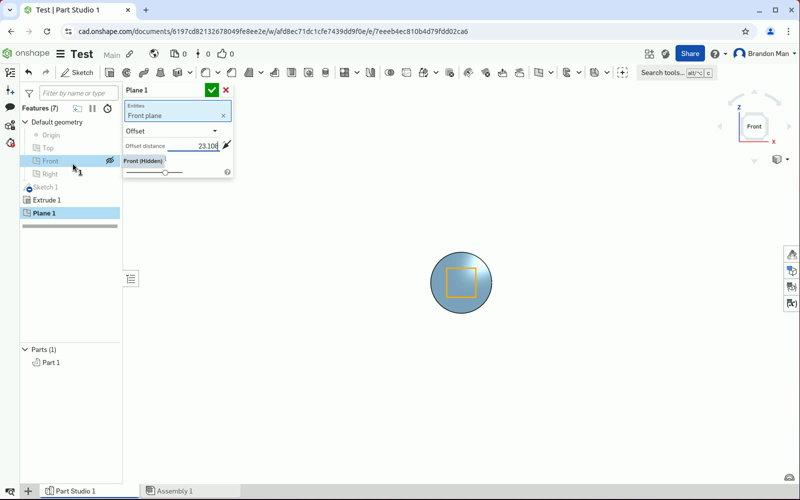
key(enter, 2)
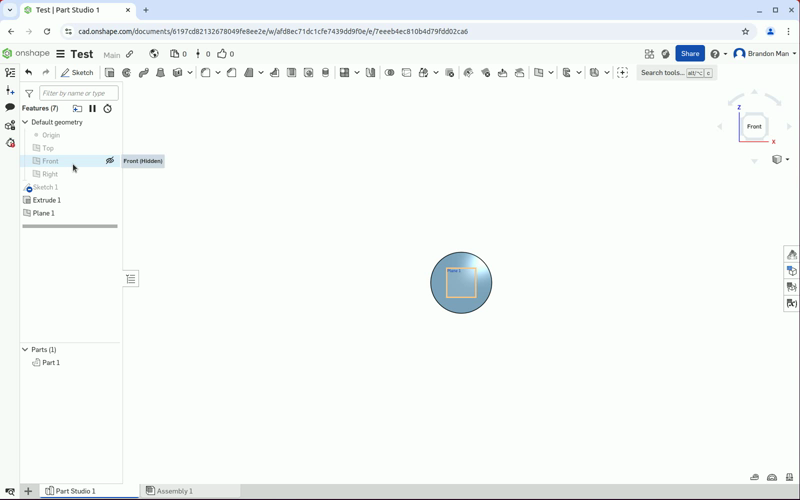
key(shift+s)
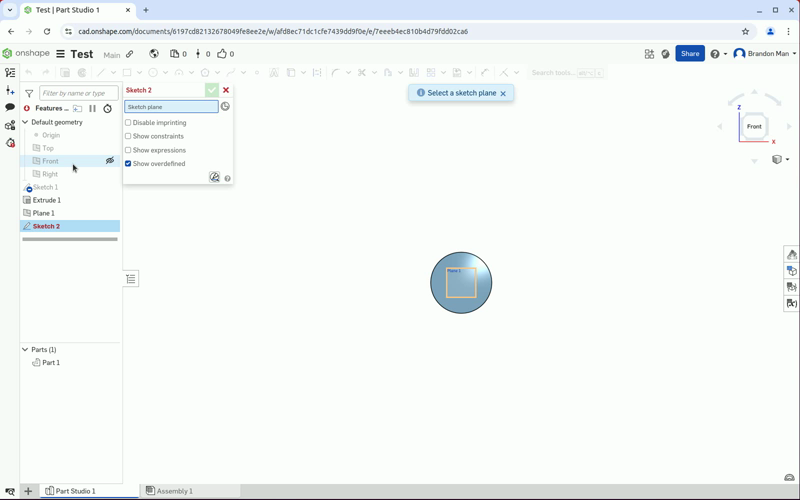
mouse_move(73, 215)
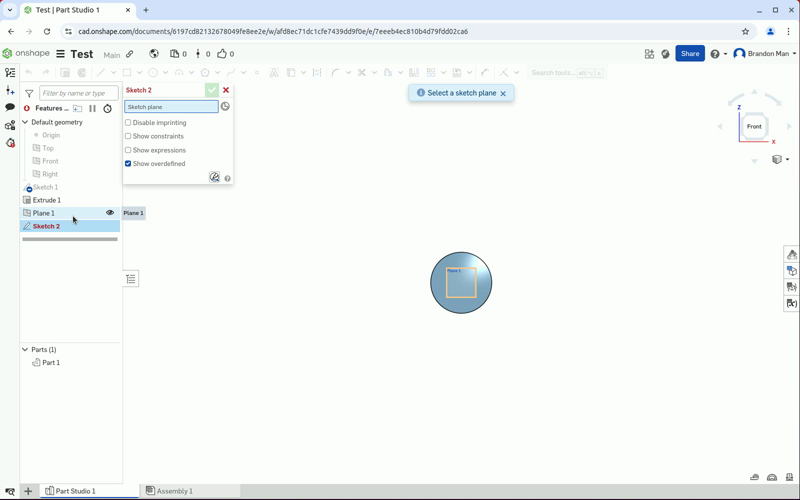
click(73, 215)
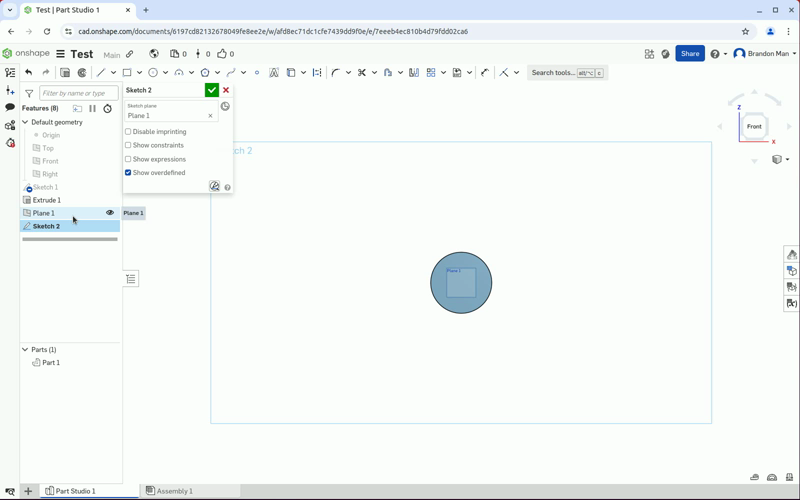
mouse_move(73, 352)
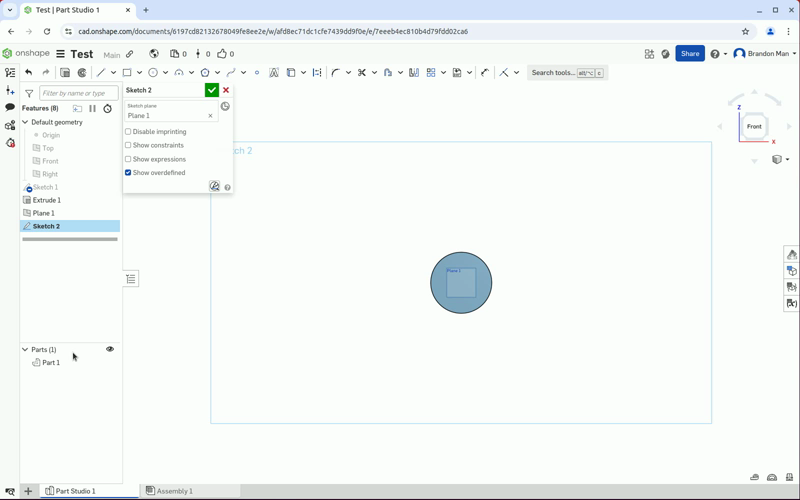
key(y)
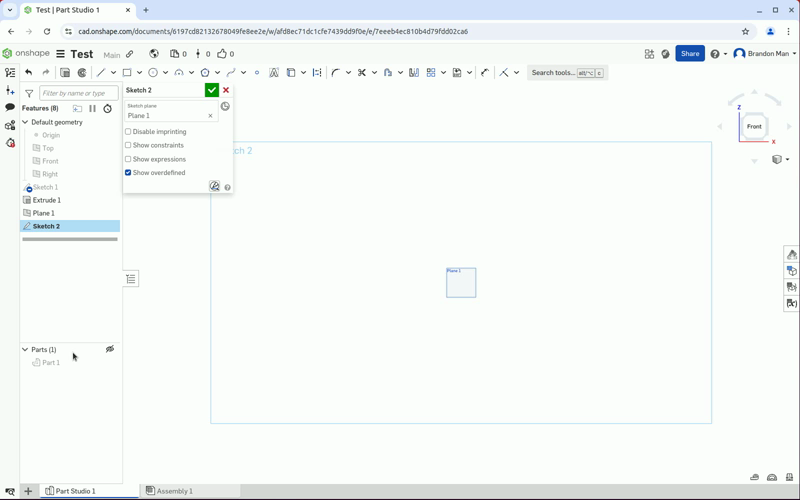
key(c)
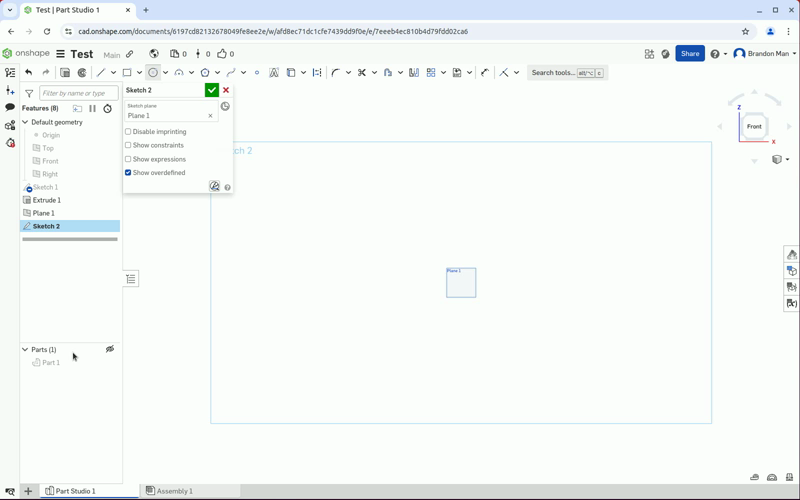
key_down(shift)
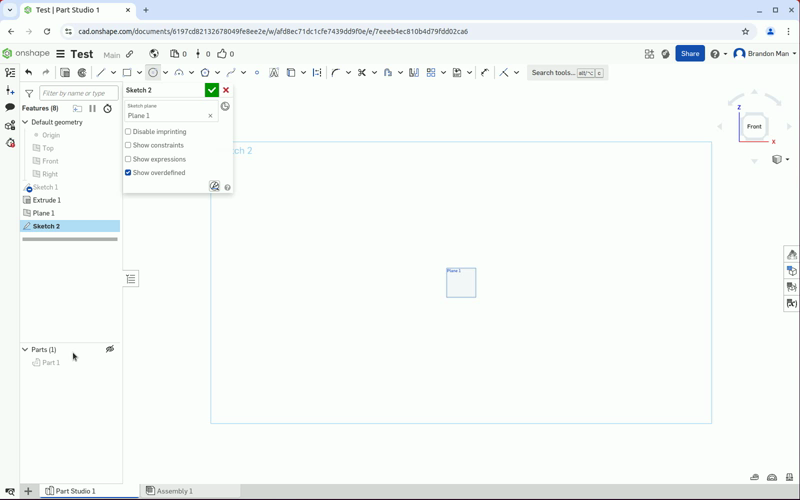
mouse_move(461, 282)
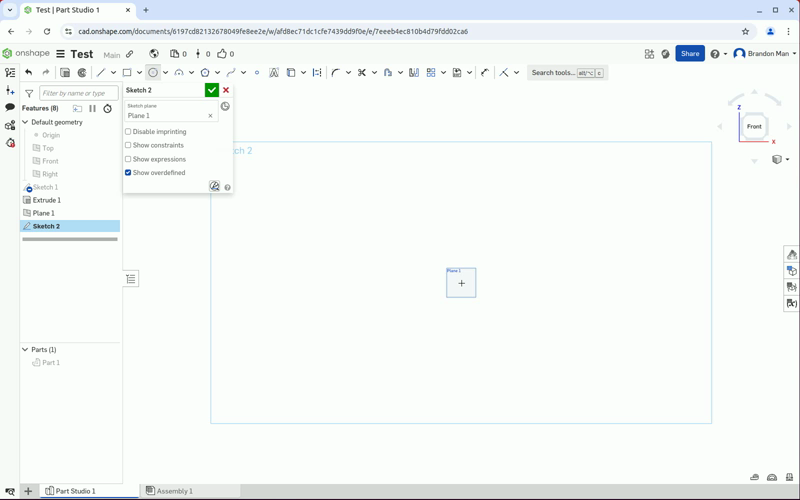
click(461, 282)
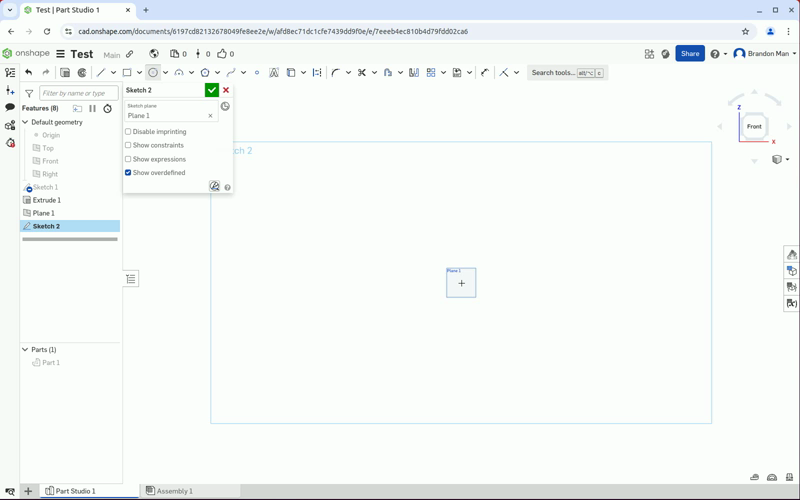
key_up(shift)
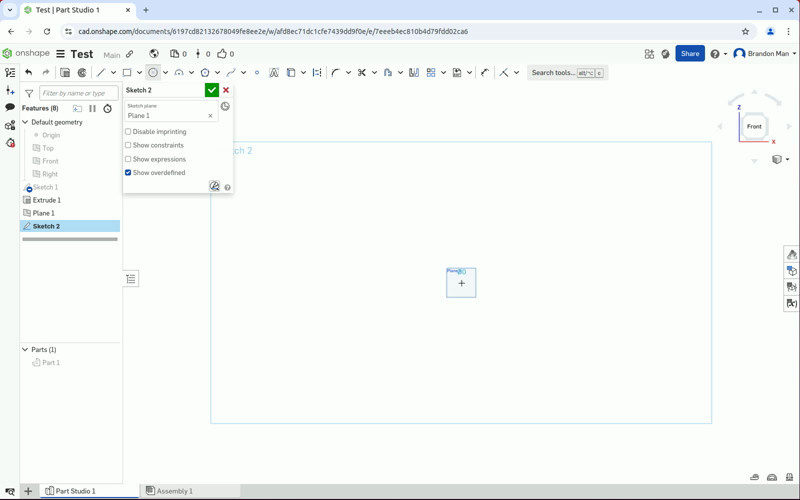
mouse_move(490, 282)
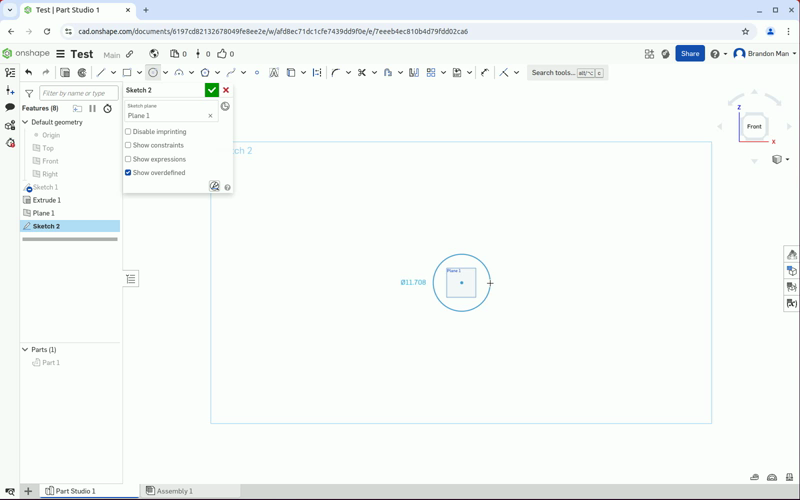
click(490, 282)
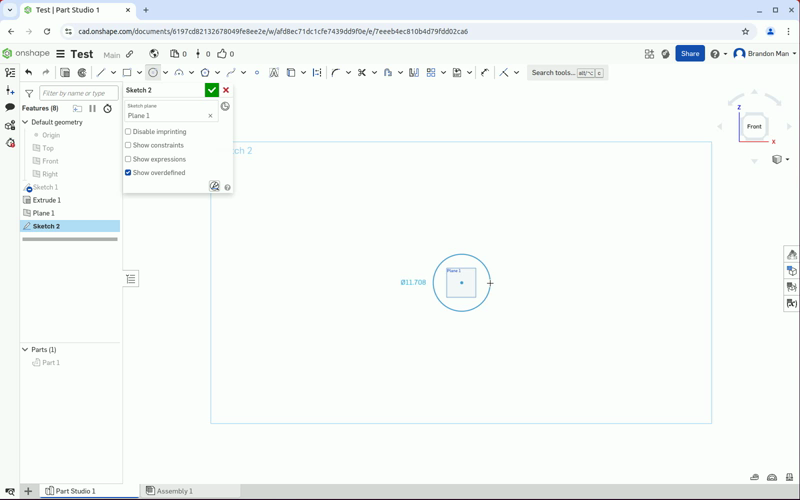
key(esc)
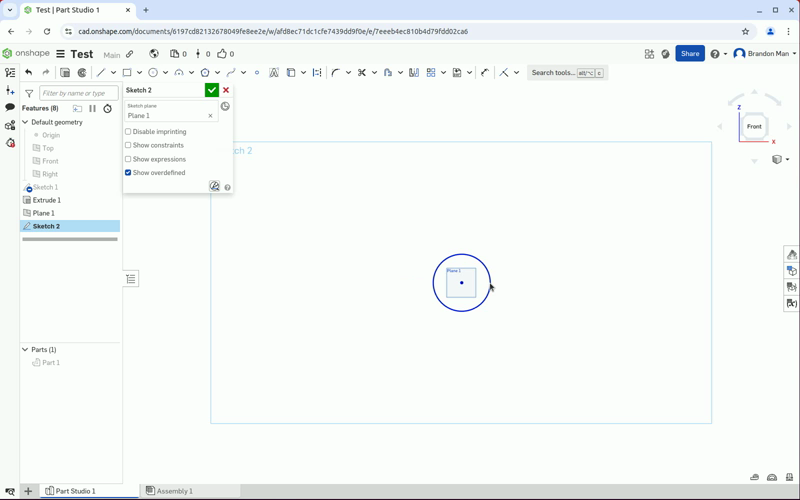
mouse_move(478, 263)
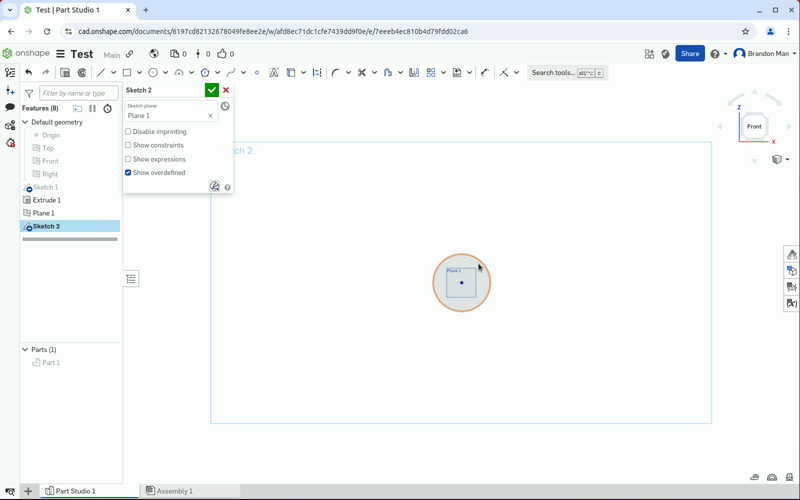
click(478, 263)
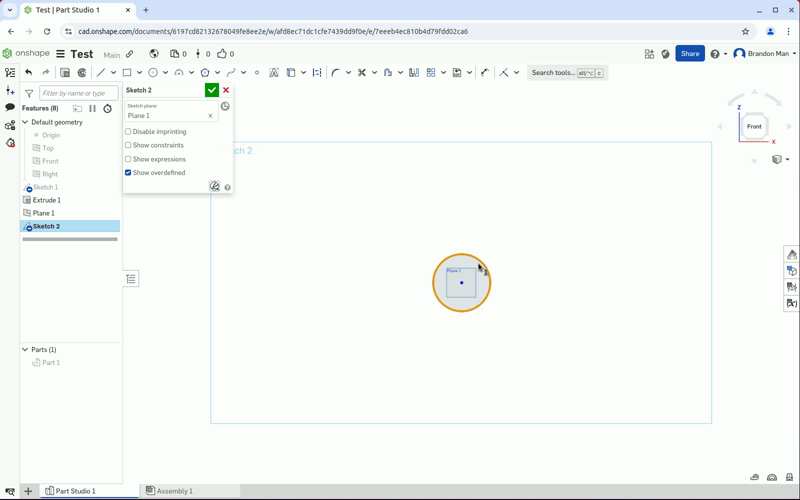
mouse_move(73, 352)
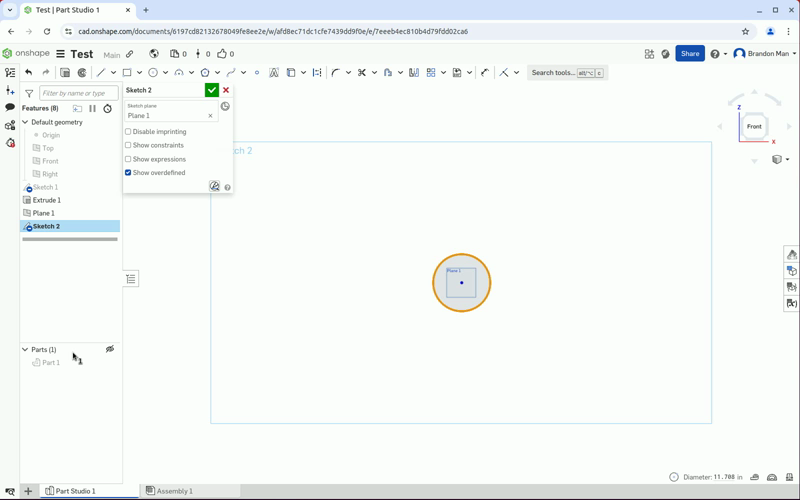
key(shift+y)
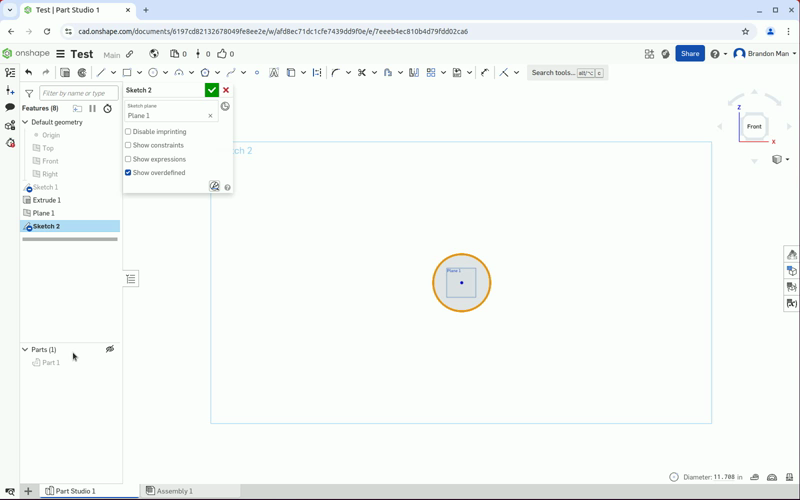
key(shift+e)
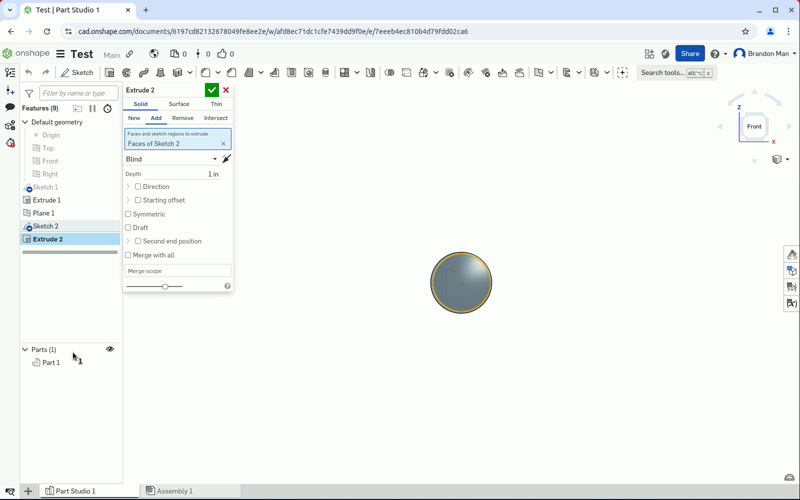
mouse_move(143, 106)
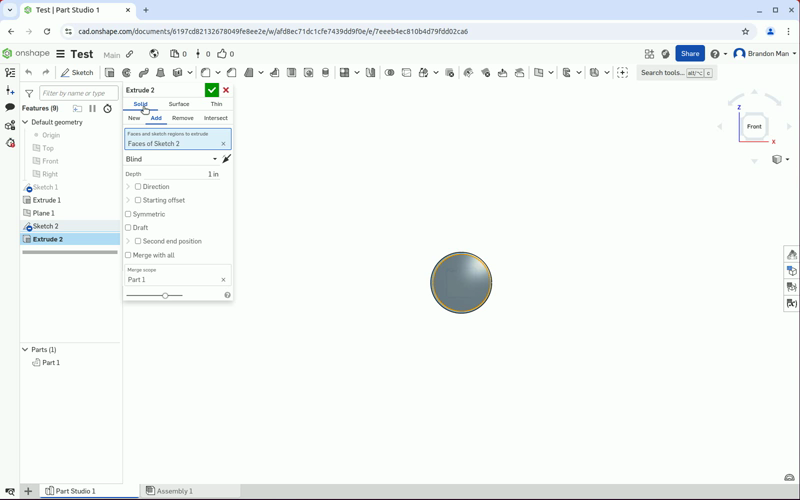
click(143, 106)
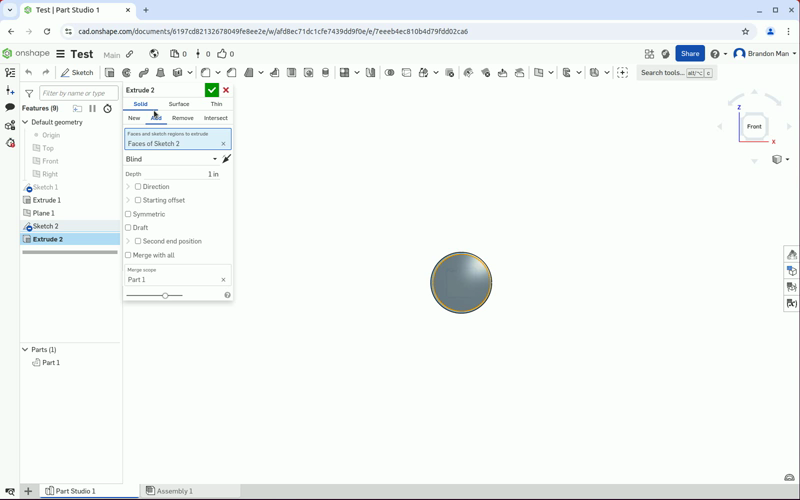
mouse_move(186, 120)
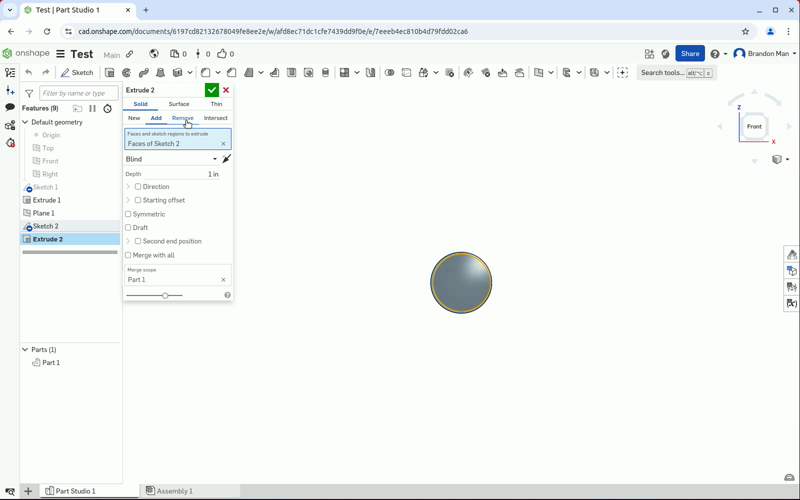
click(186, 120)
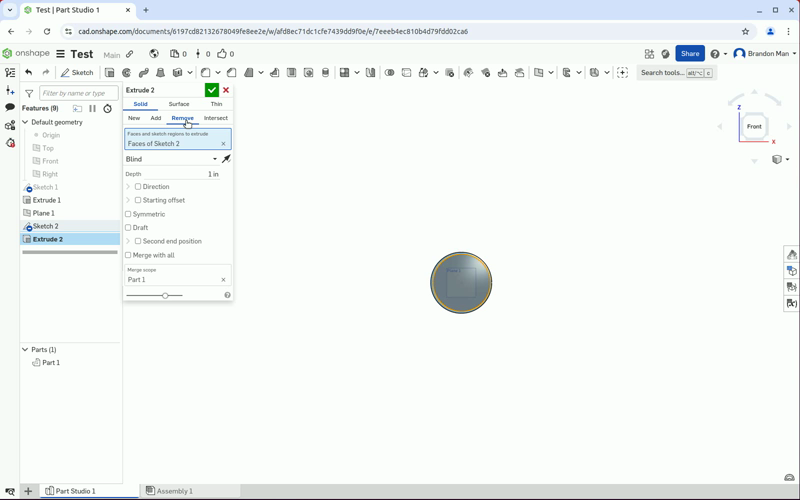
key(tab, 4)
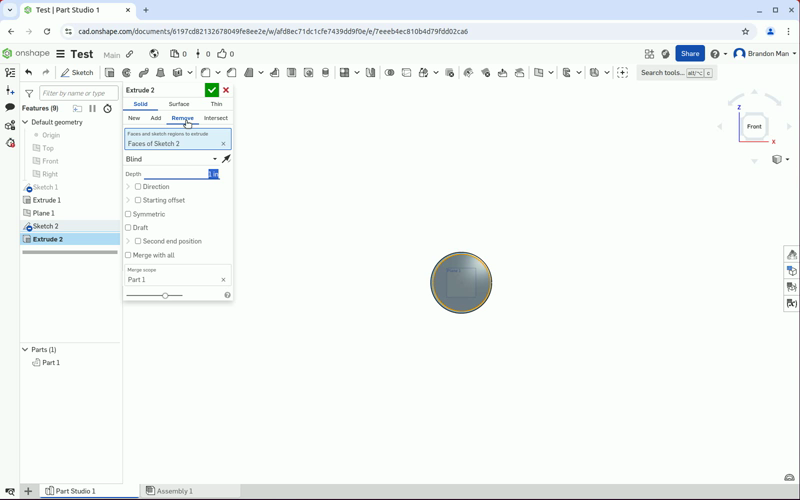
text(21.183)
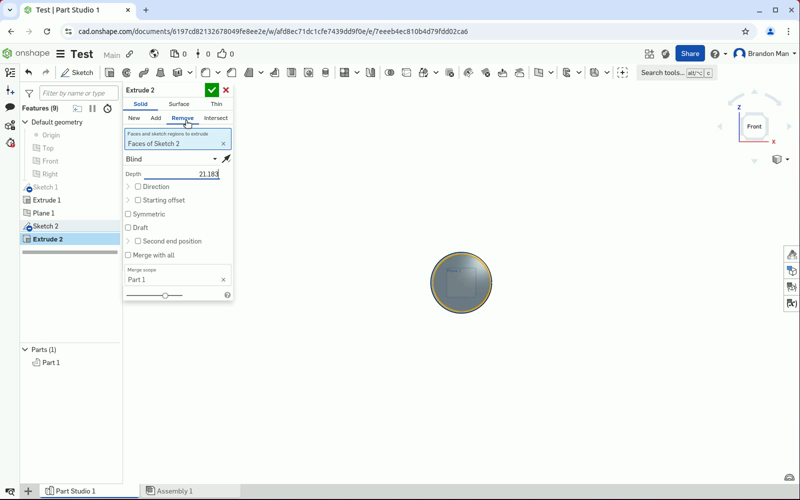
key(tab, 6)
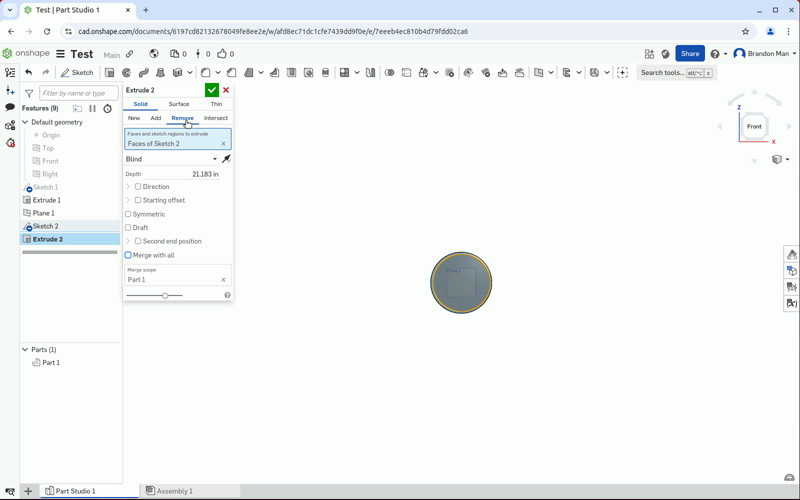
key(space)
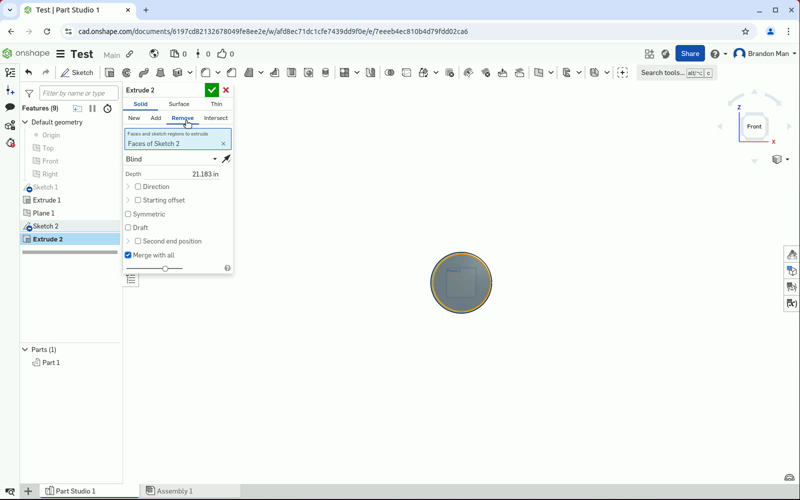
key(enter)
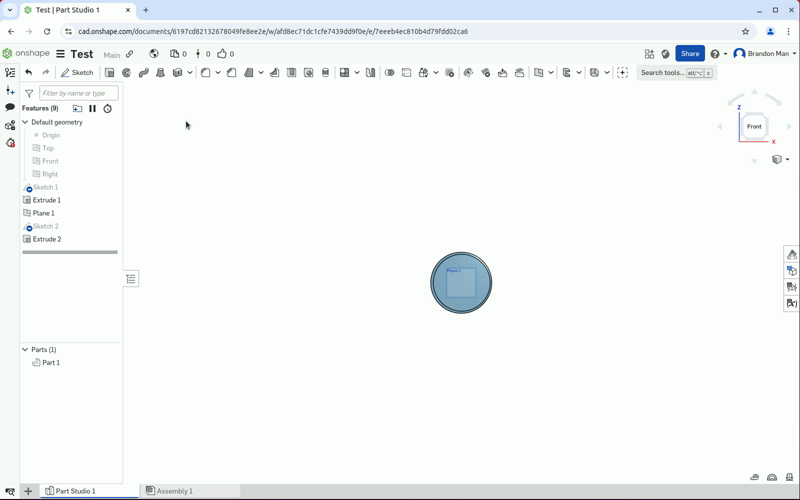
key(shift+h)
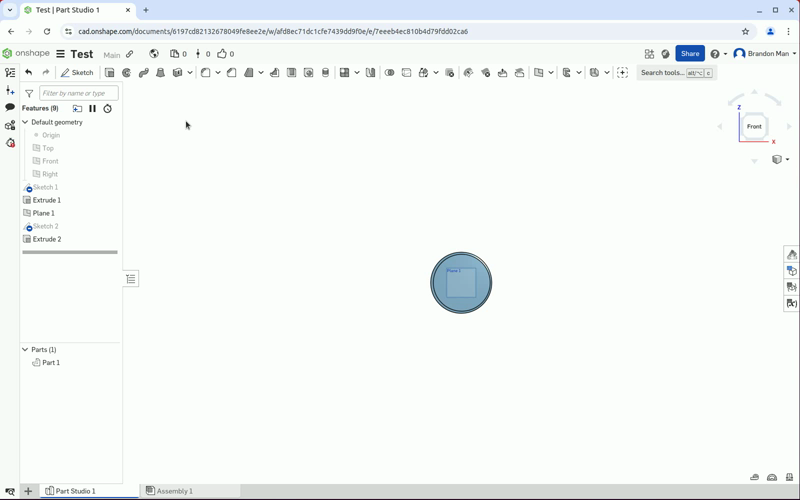
key(shift+h)
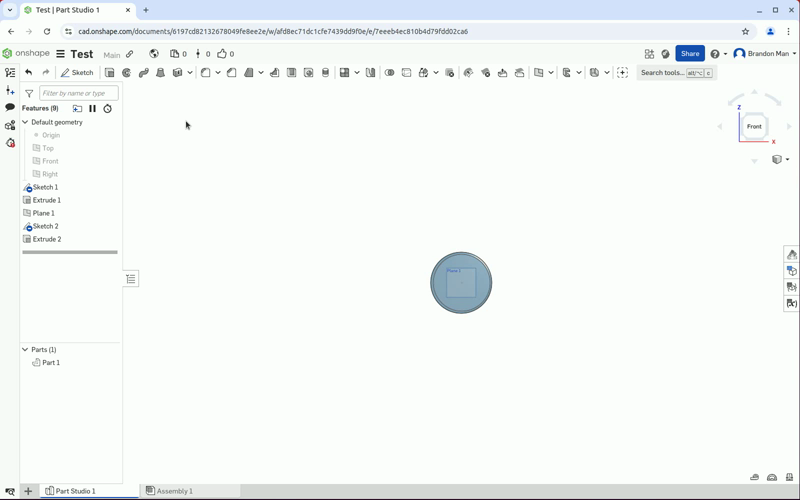
key(shift+7)
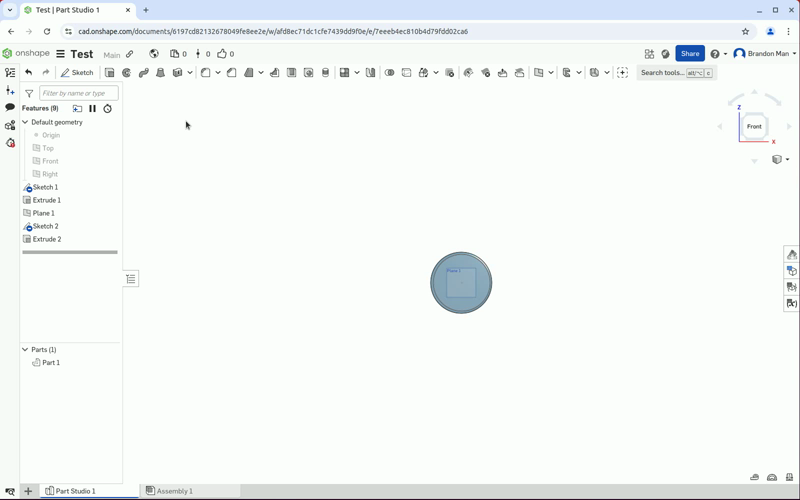
key(left, 2)
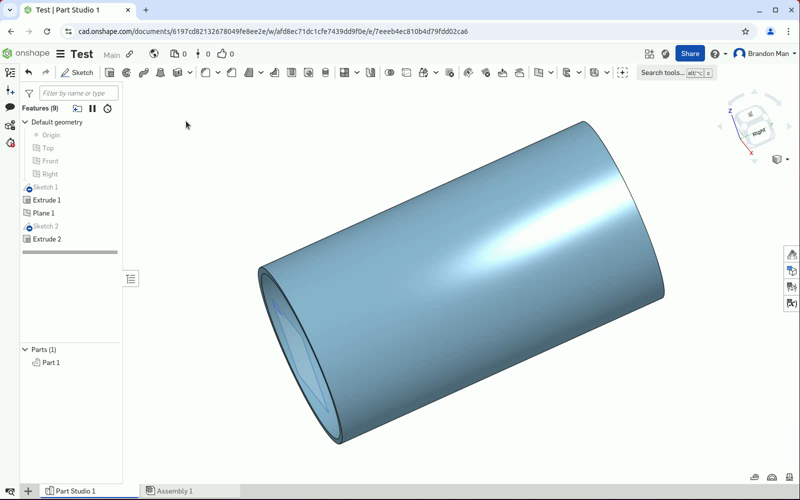
key(down, 2)
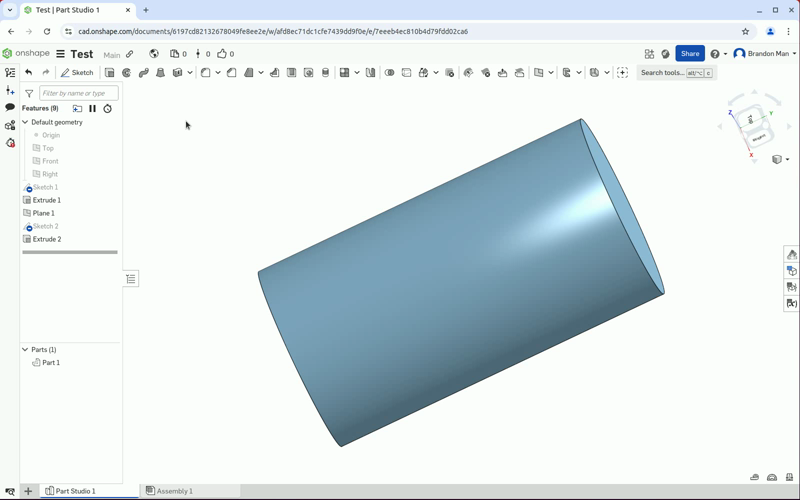
key(up, 2)
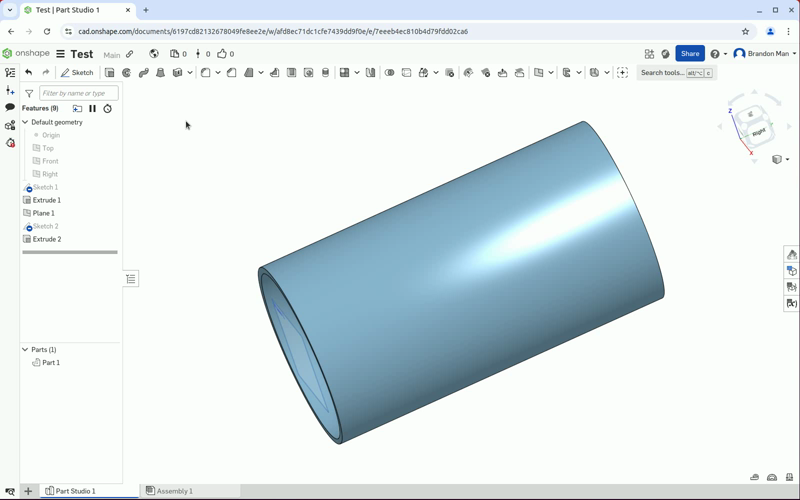
key(right, 2)
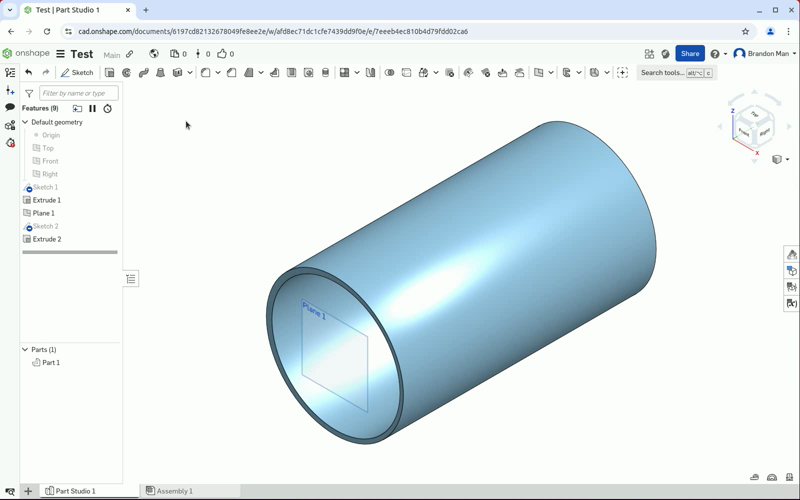
mouse_move(73, 189)
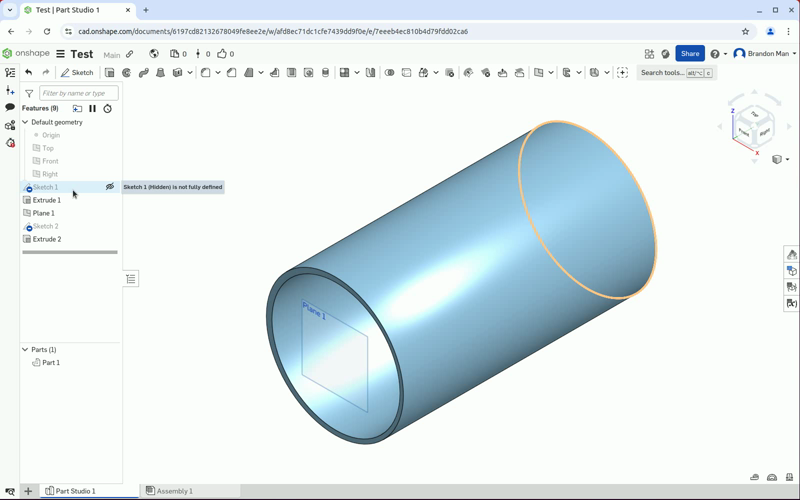
click(73, 189)